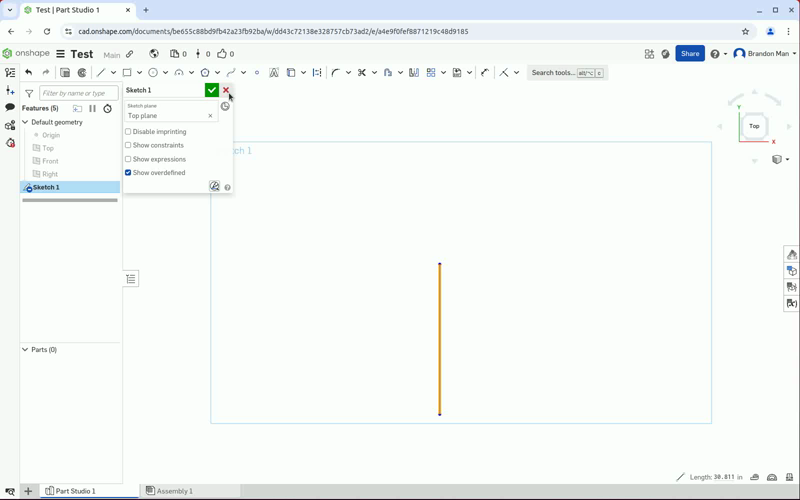
key(shift+h)
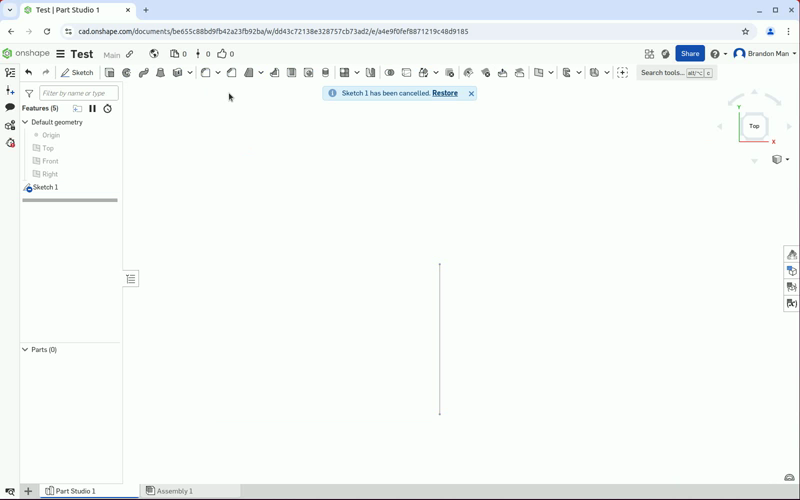
key(shift+s)
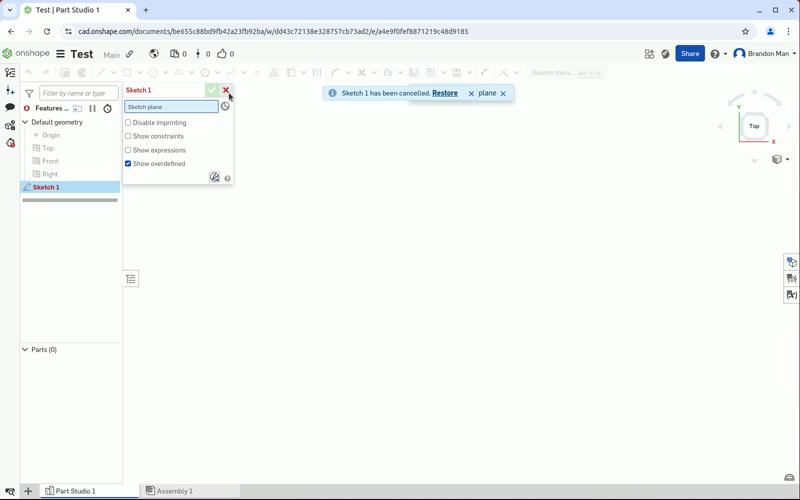
mouse_move(73, 150)
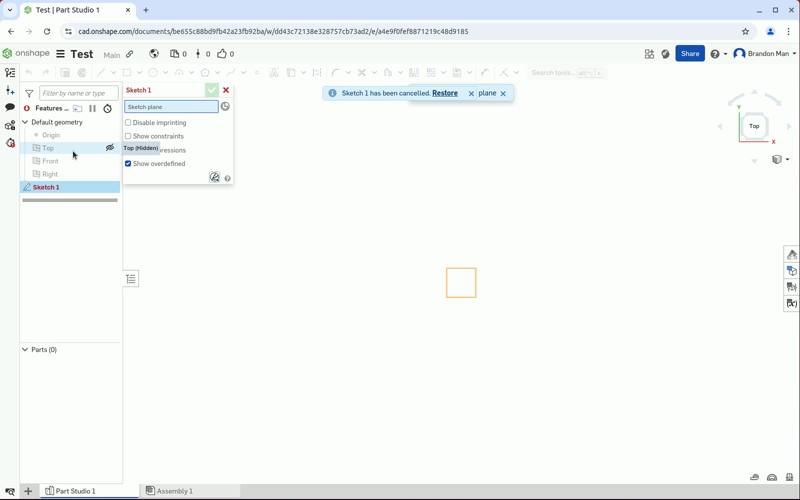
click(73, 150)
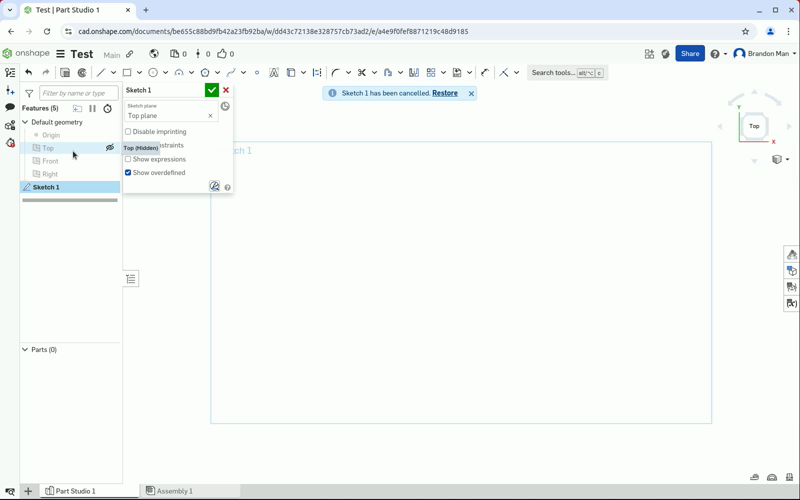
mouse_move(73, 352)
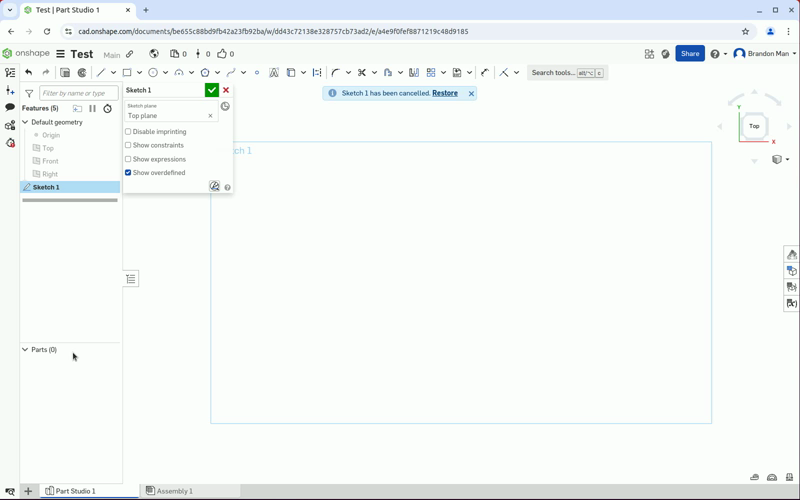
key(y)
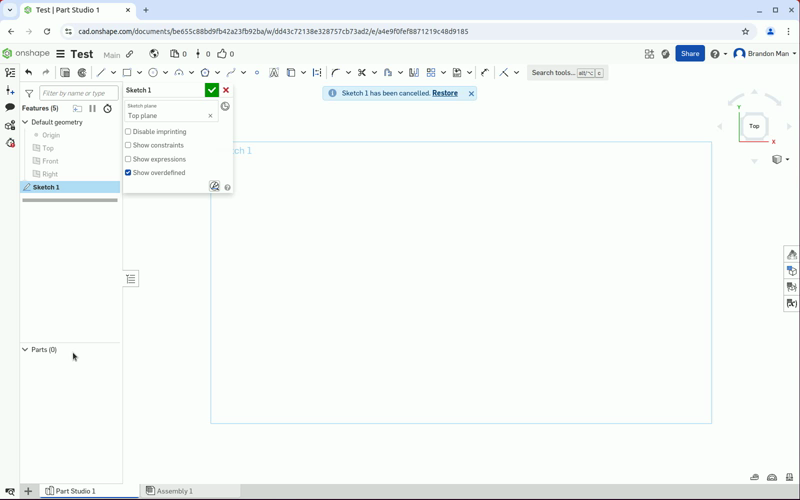
key(c)
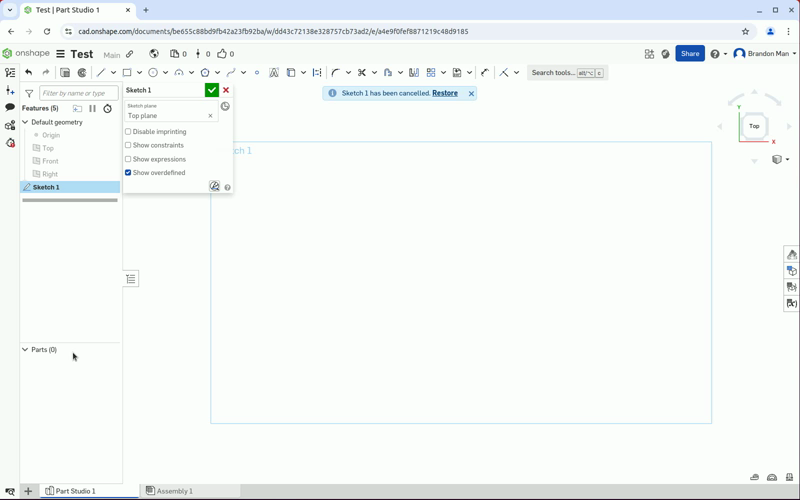
key_down(shift)
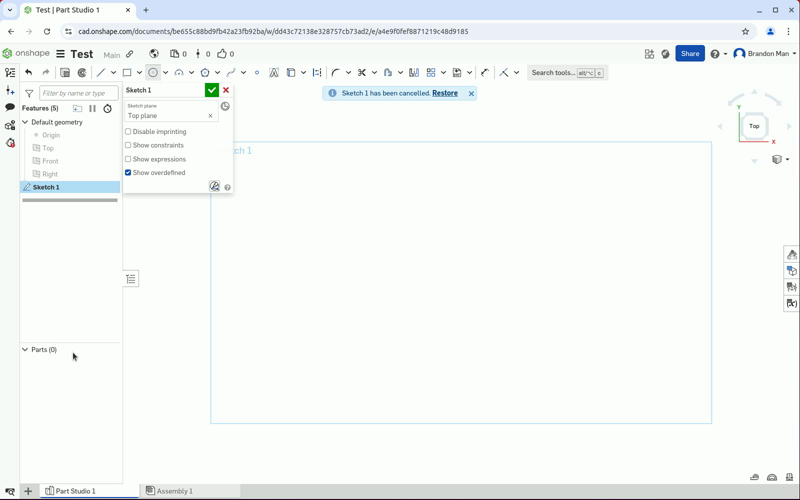
mouse_move(460, 282)
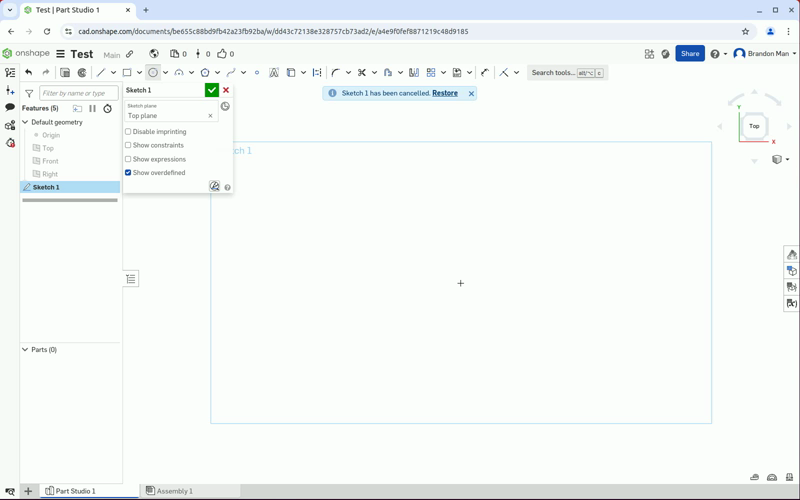
click(460, 282)
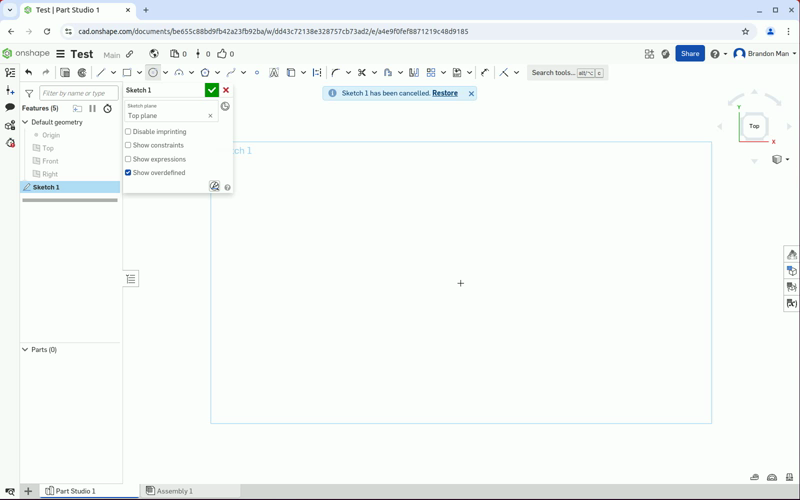
key_up(shift)
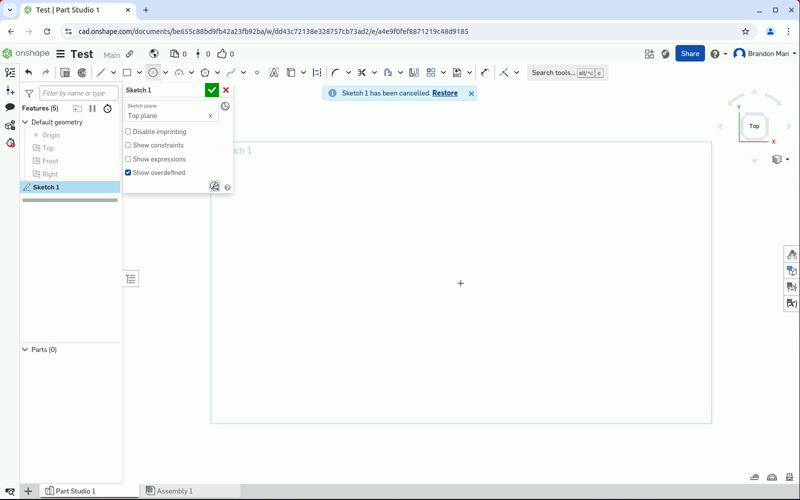
mouse_move(533, 282)
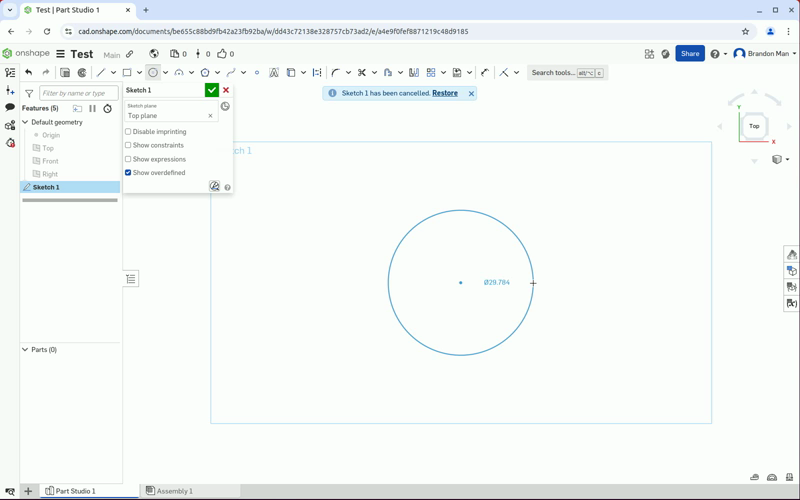
click(533, 282)
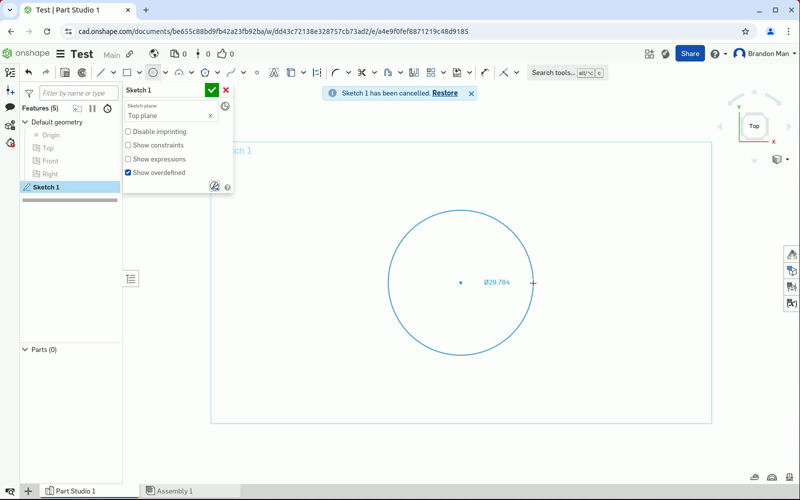
key(esc)
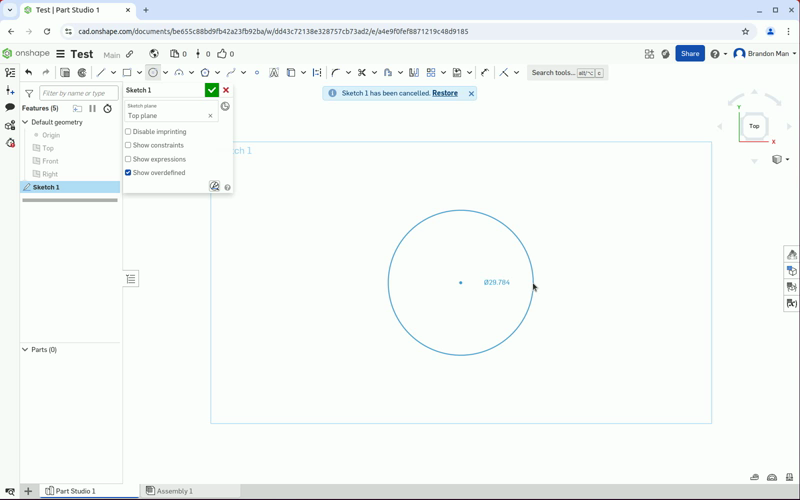
mouse_move(442, 257)
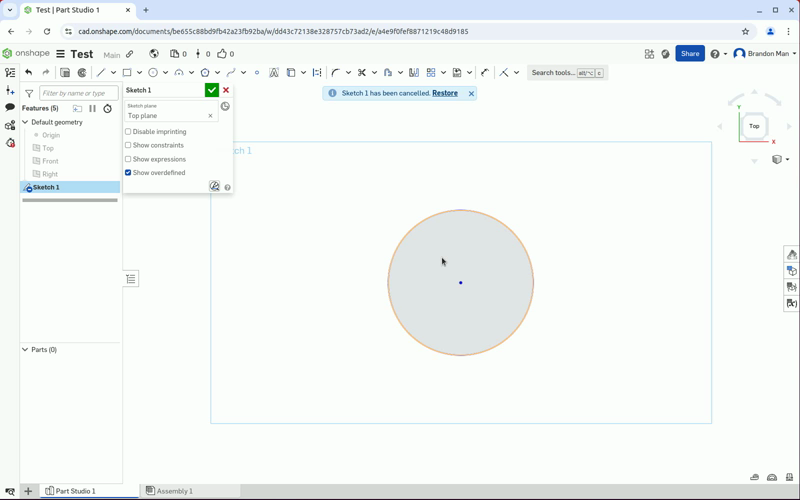
click(442, 257)
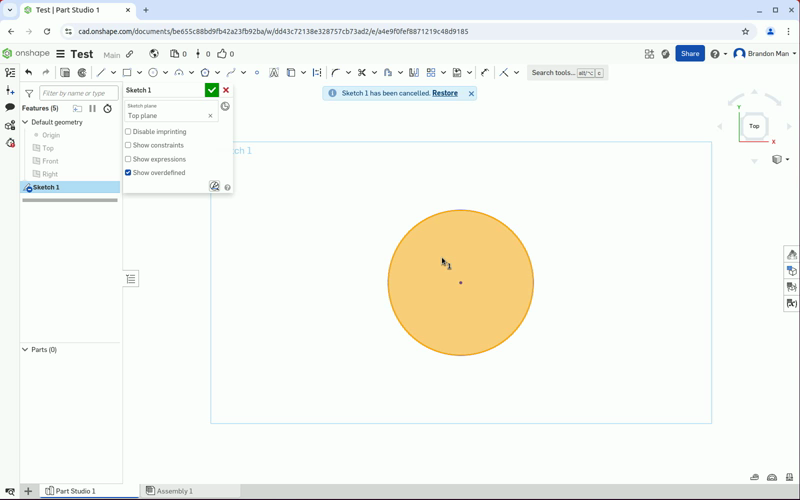
mouse_move(73, 352)
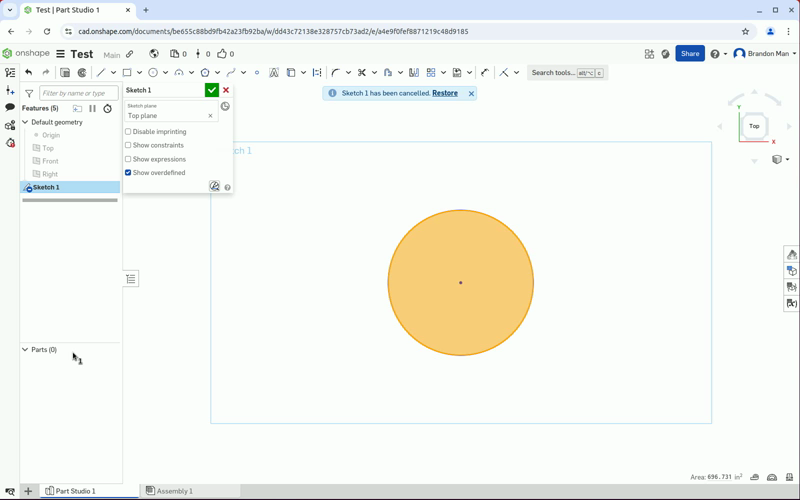
key(shift+y)
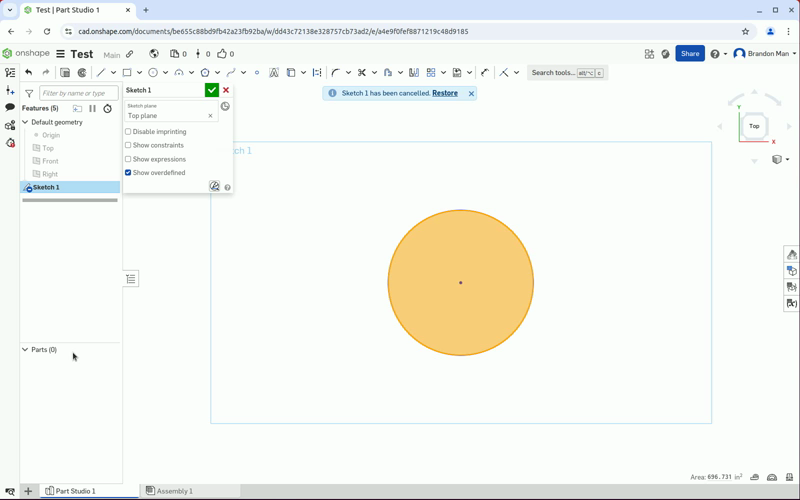
key(shift+e)
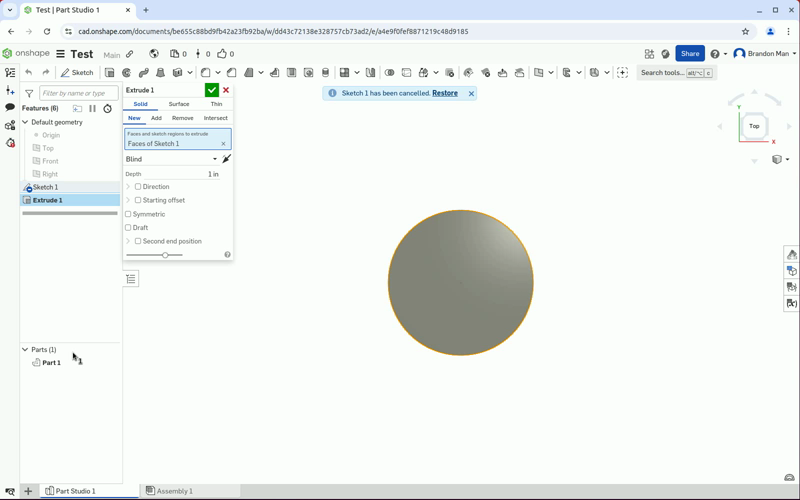
mouse_move(143, 106)
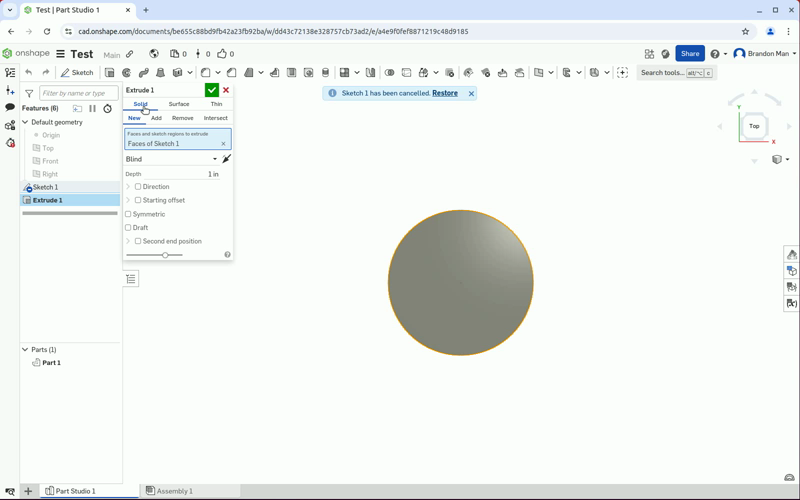
click(143, 106)
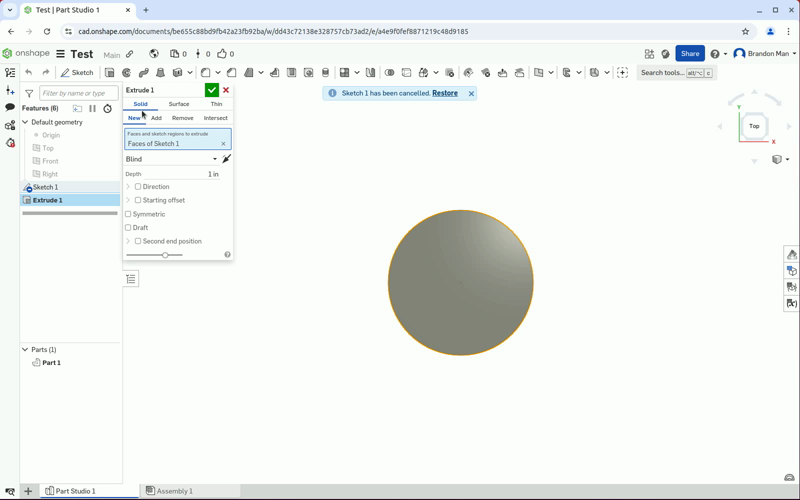
mouse_move(137, 120)
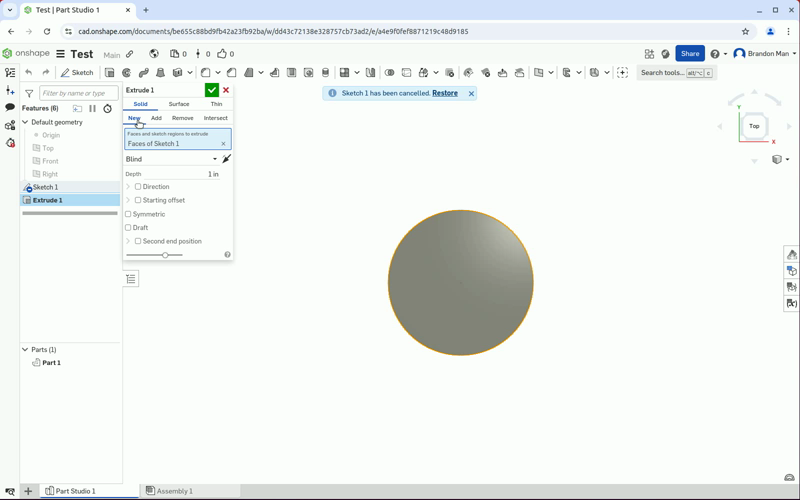
click(137, 120)
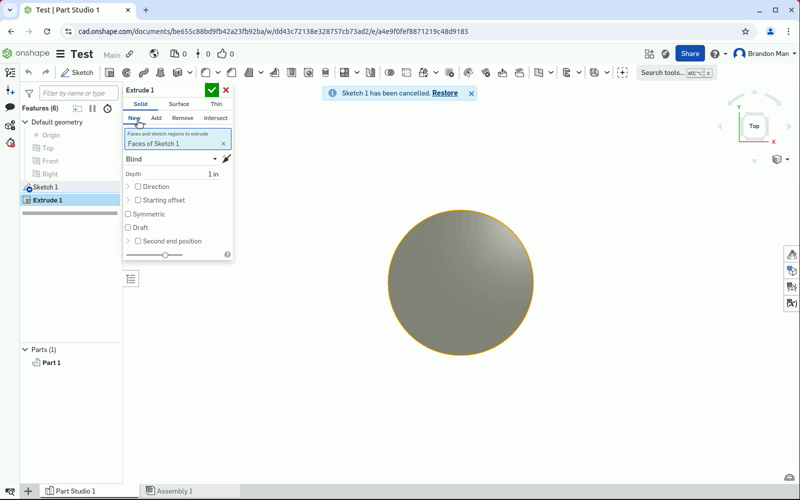
key(tab, 4)
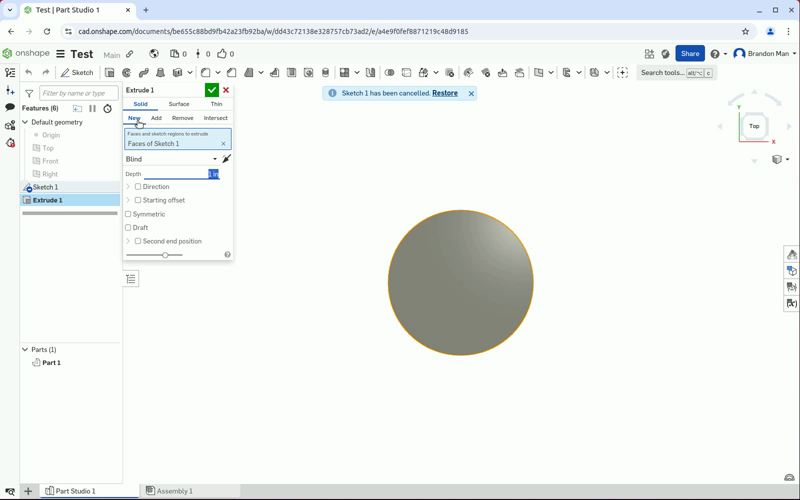
text(8.184)
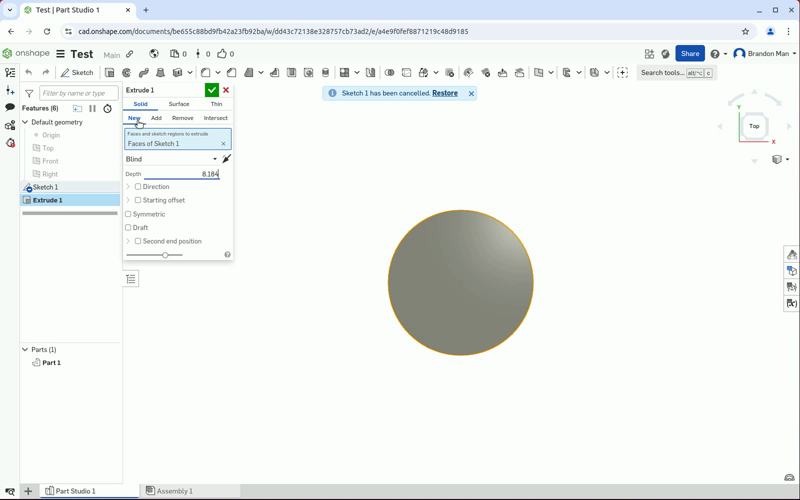
key(enter)
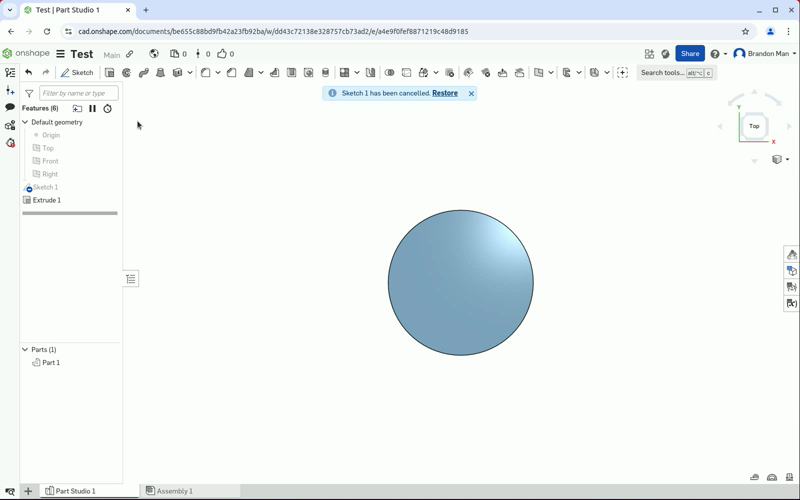
key(shift+h)
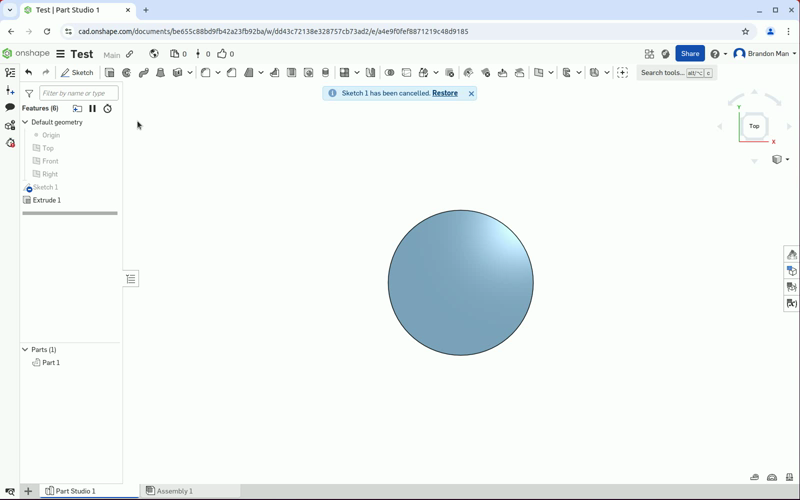
key(shift+h)
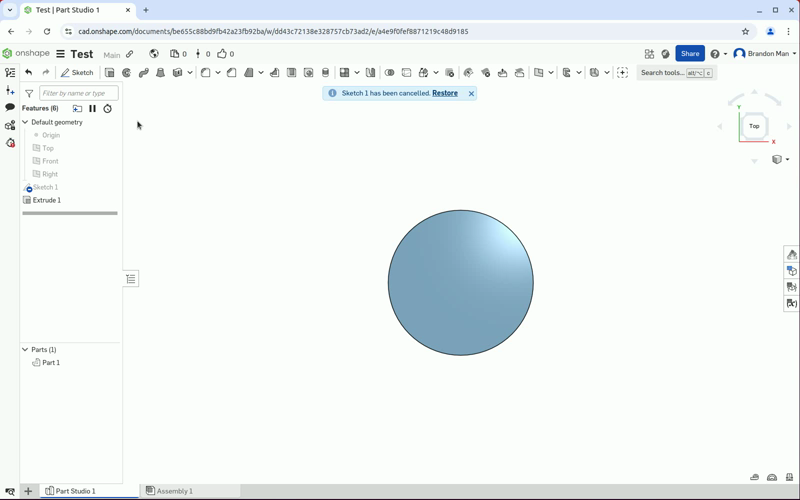
mouse_move(73, 189)
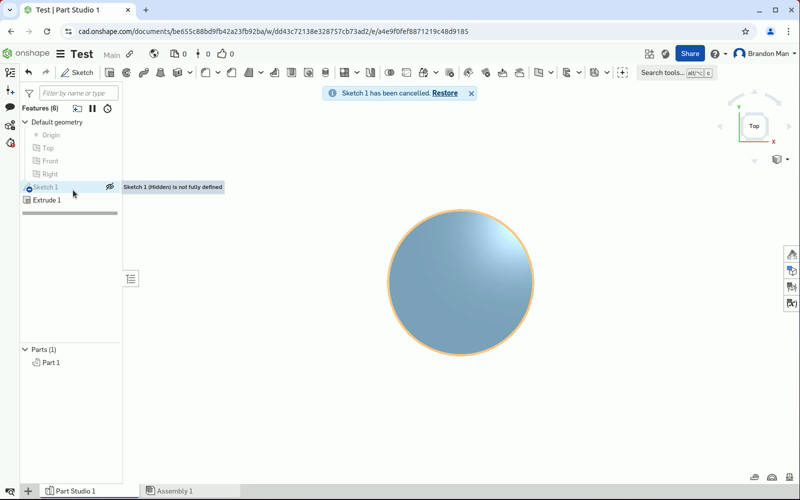
click(73, 189)
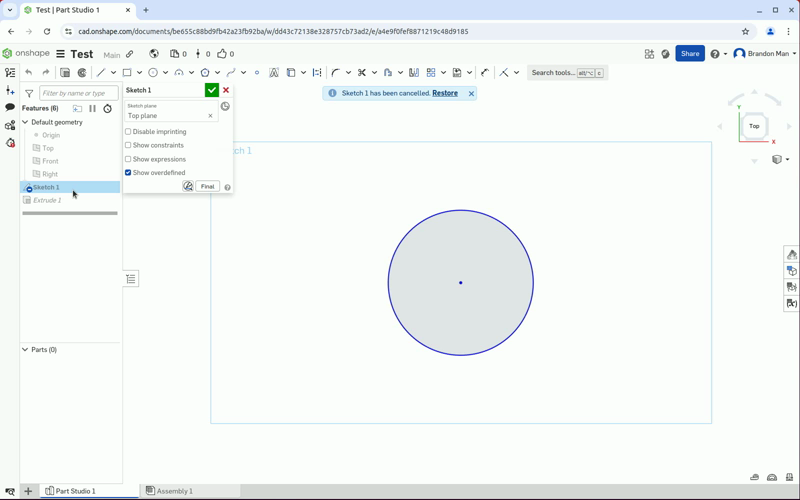
mouse_move(229, 92)
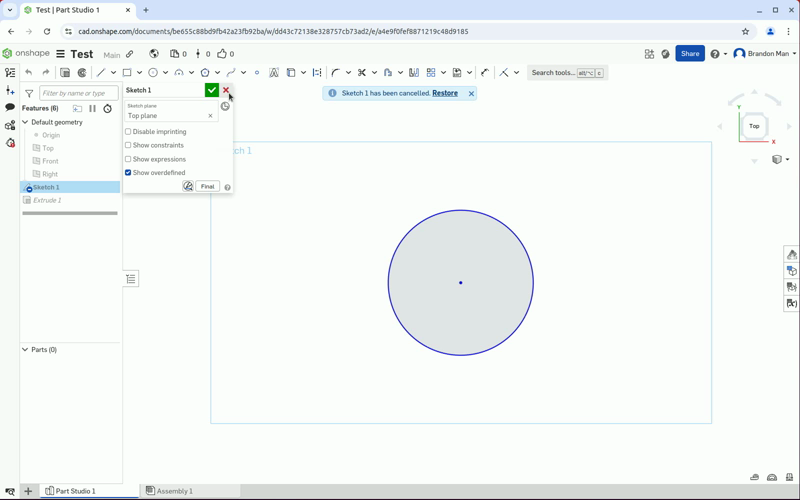
click(229, 92)
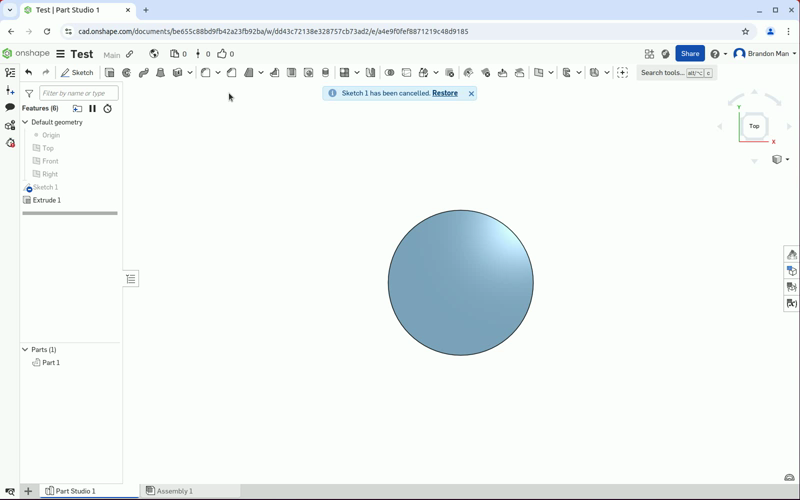
mouse_move(541, 75)
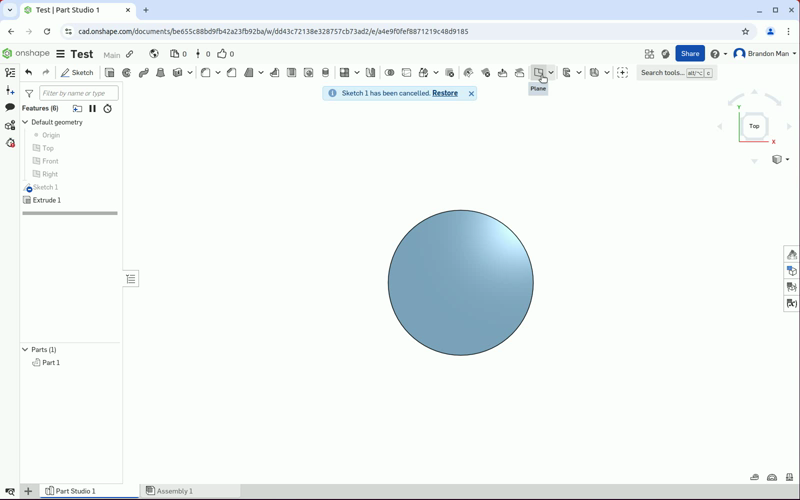
click(541, 75)
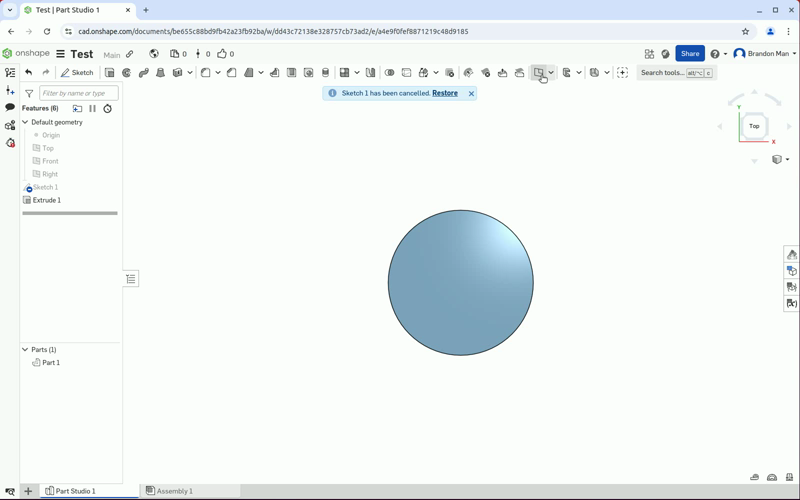
mouse_move(73, 150)
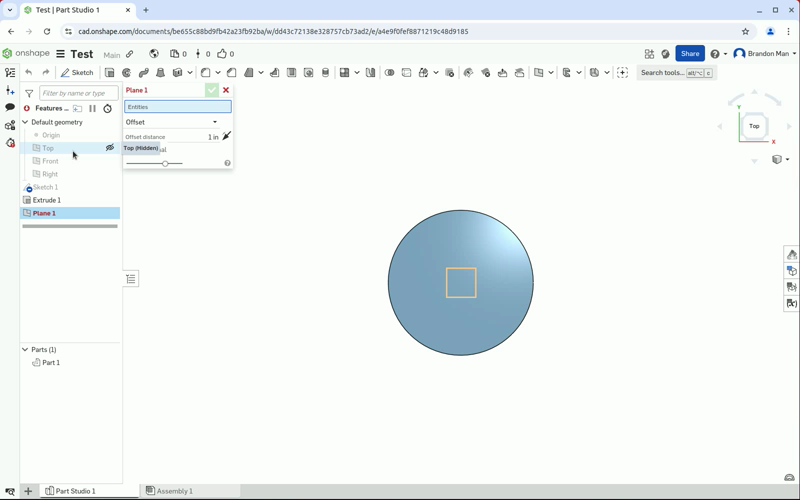
click(73, 150)
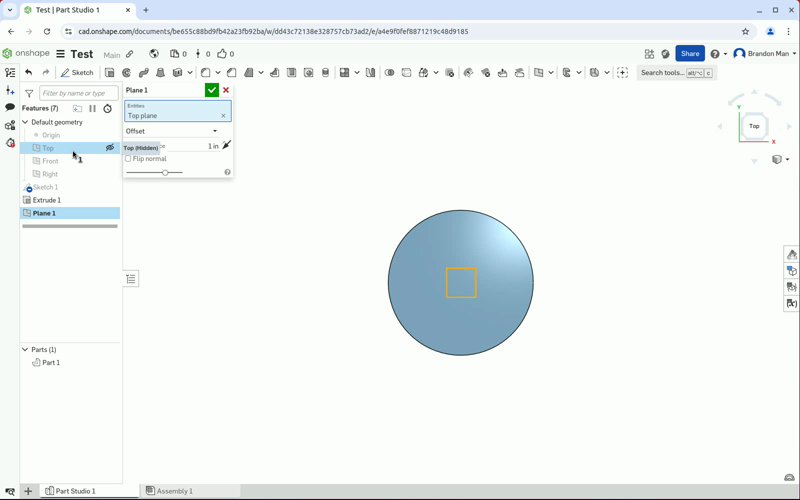
key(tab, 2)
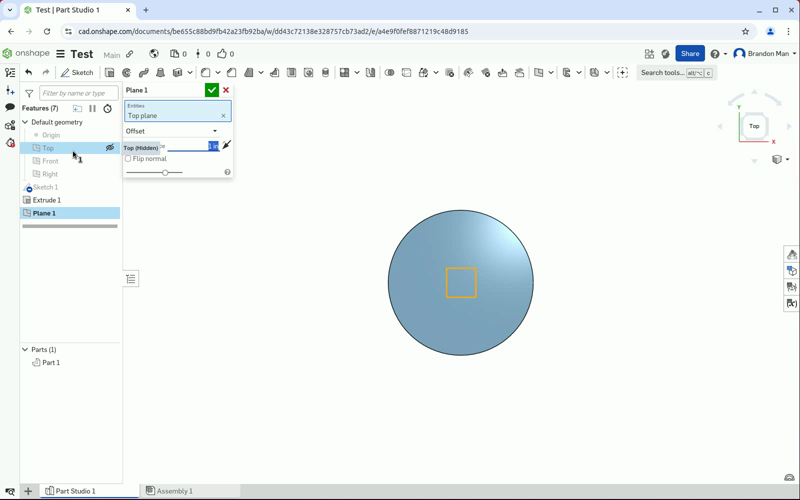
text(8.196)
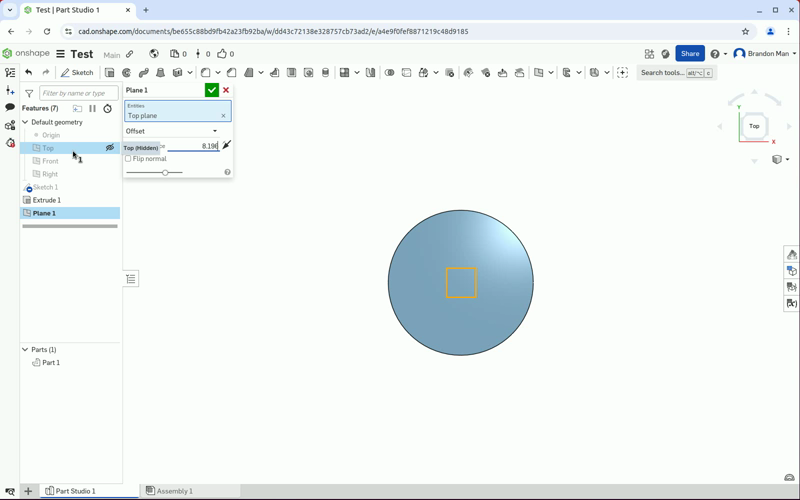
key(enter, 2)
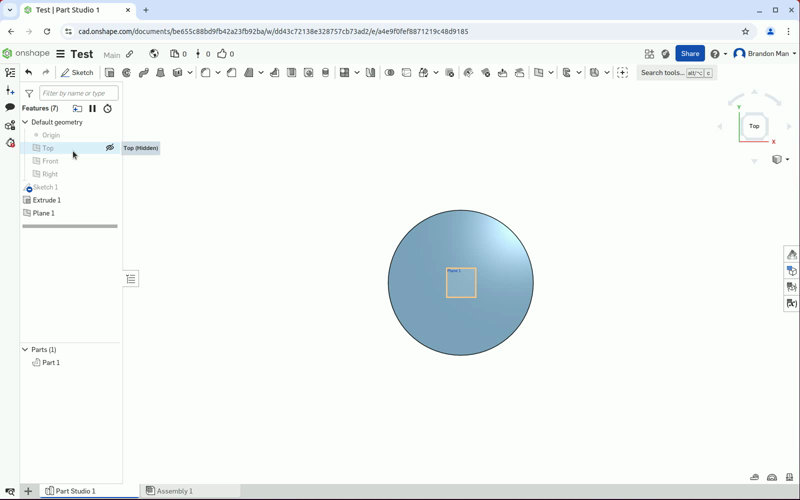
key(shift+s)
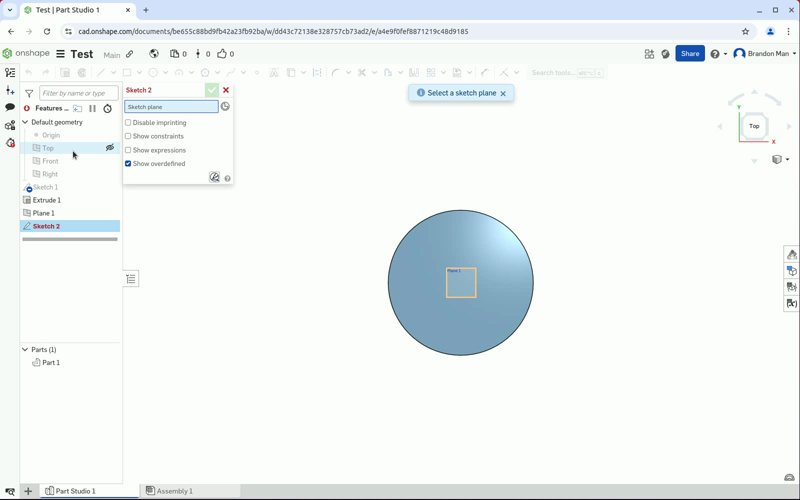
mouse_move(73, 215)
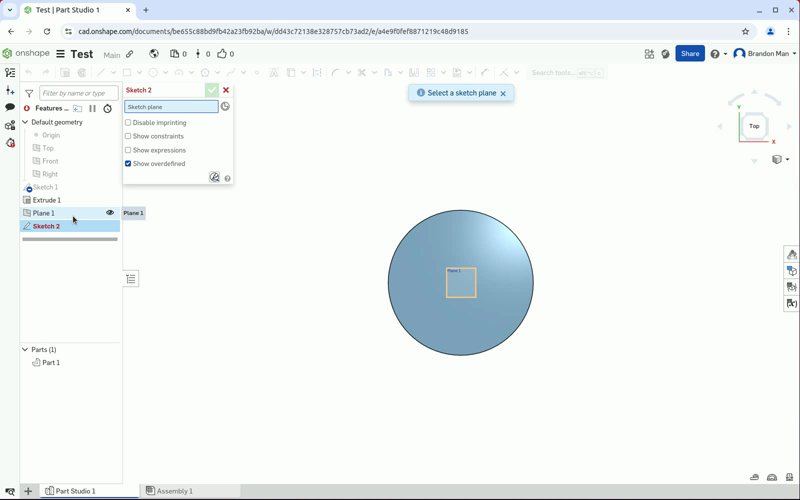
click(73, 215)
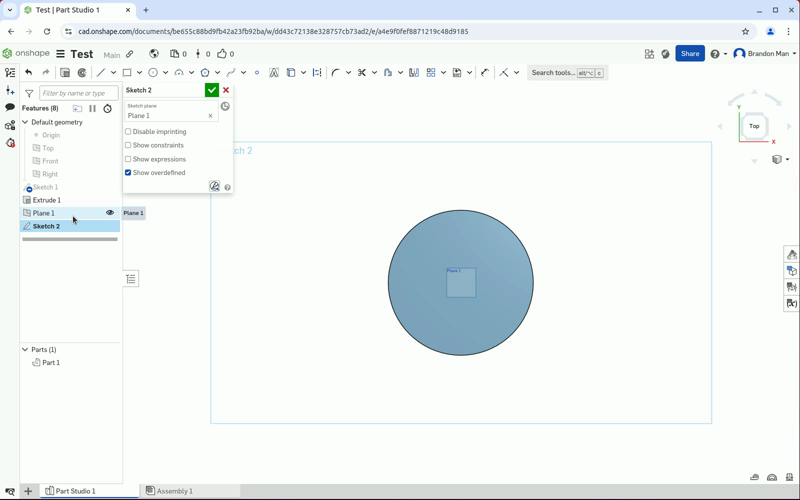
mouse_move(73, 352)
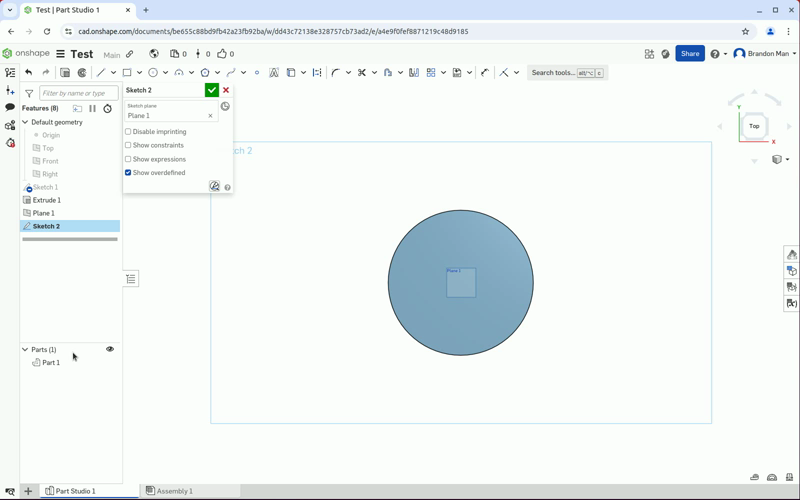
key(y)
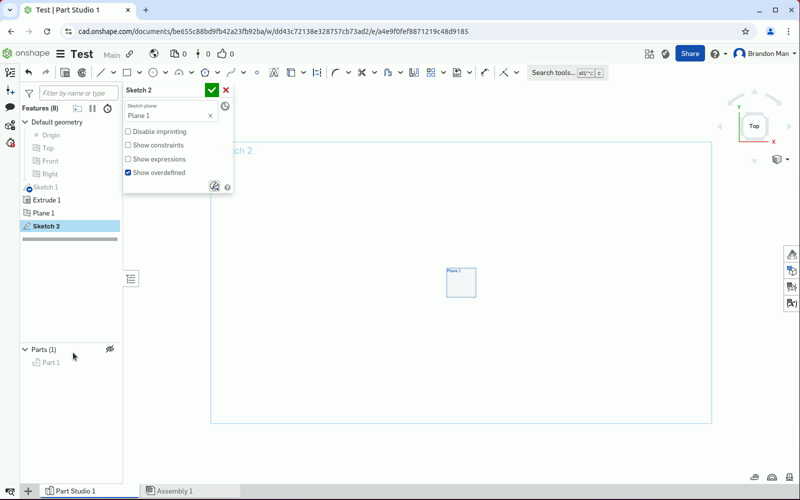
key(c)
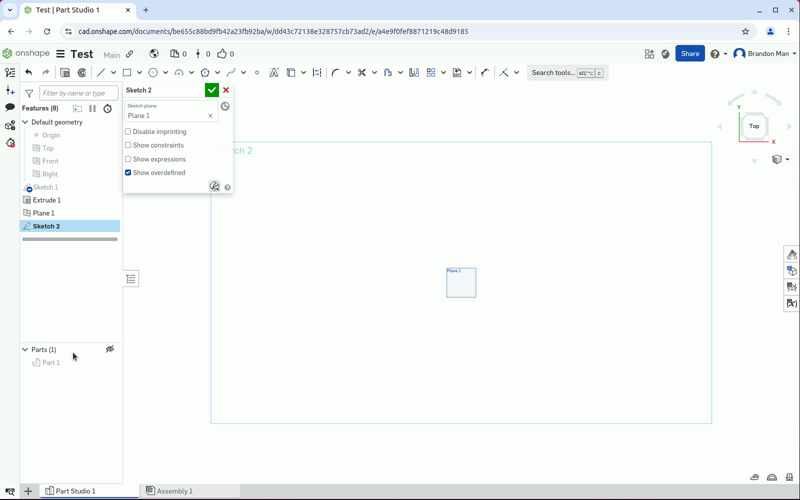
key_down(shift)
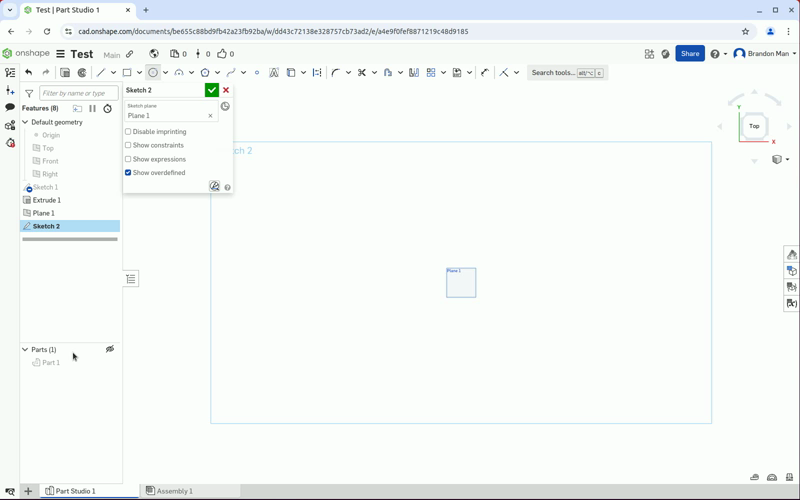
mouse_move(460, 282)
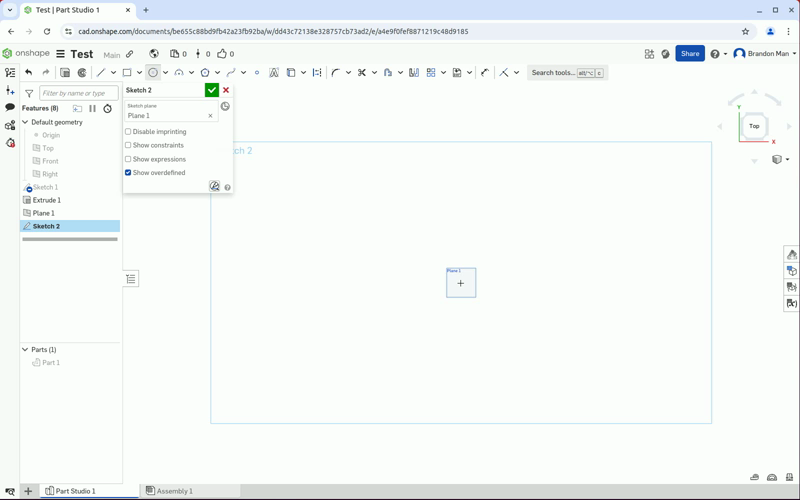
click(460, 282)
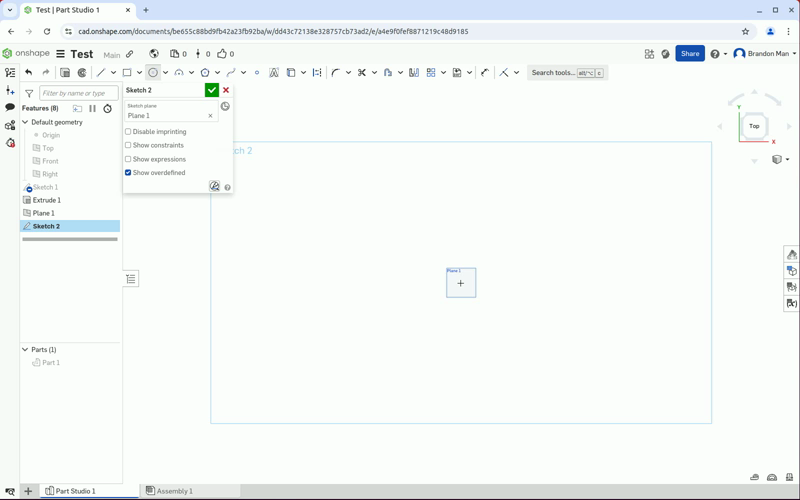
key_up(shift)
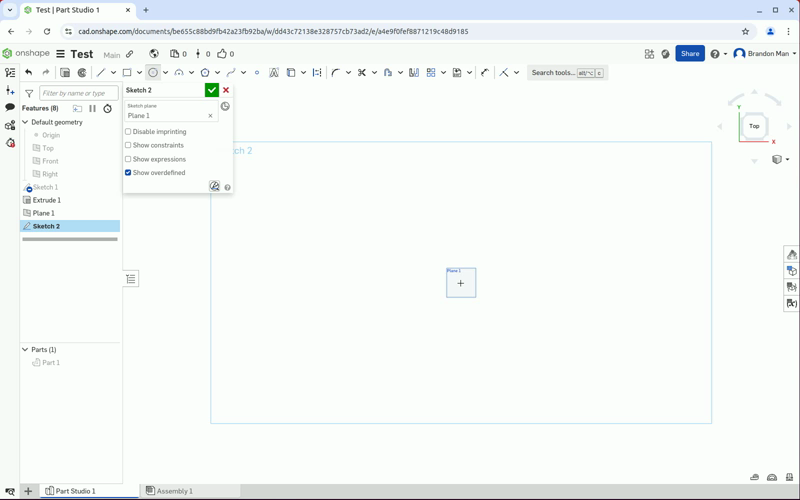
mouse_move(511, 282)
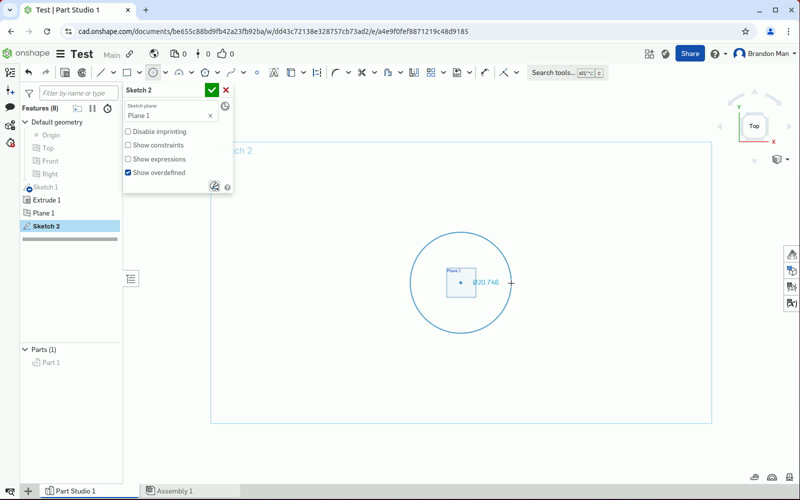
click(511, 282)
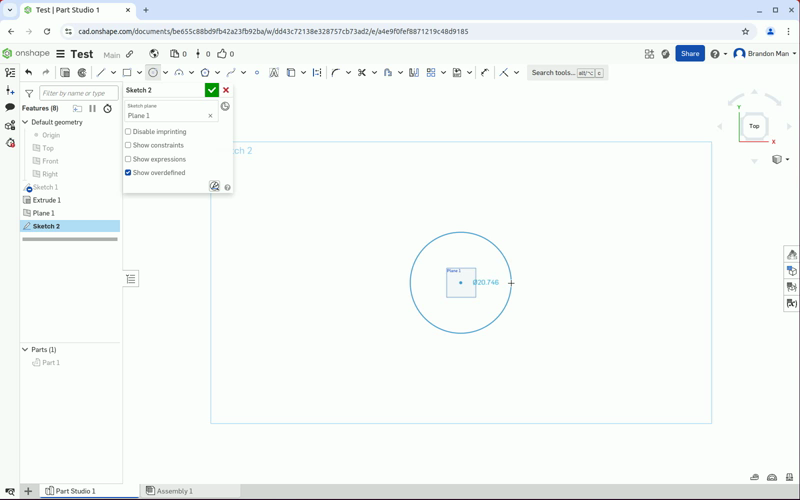
key(esc)
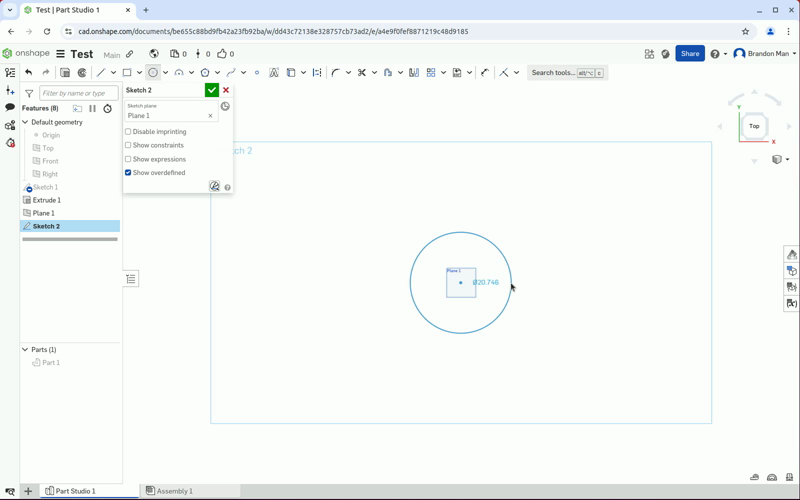
mouse_move(422, 293)
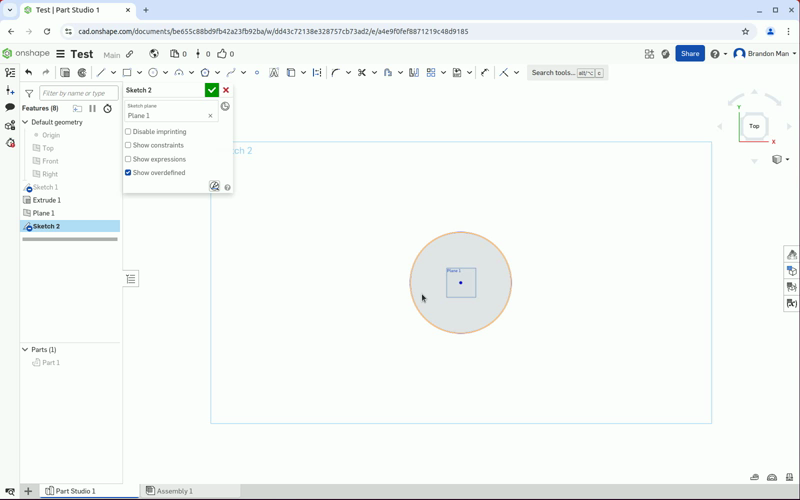
click(422, 293)
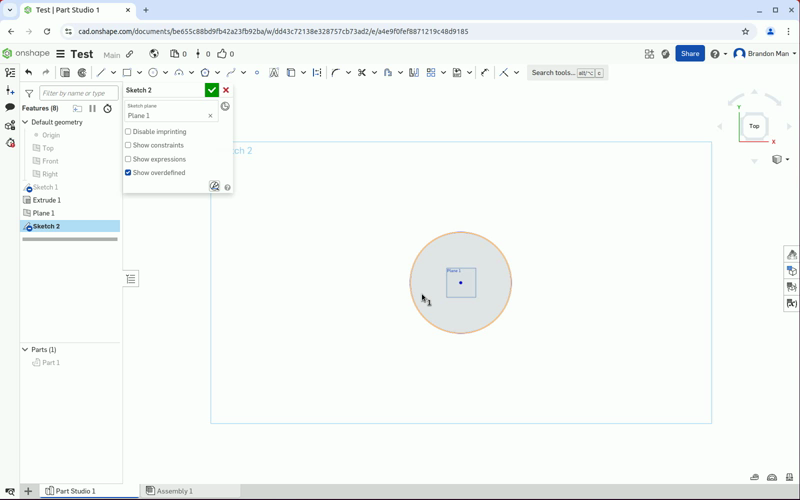
mouse_move(73, 352)
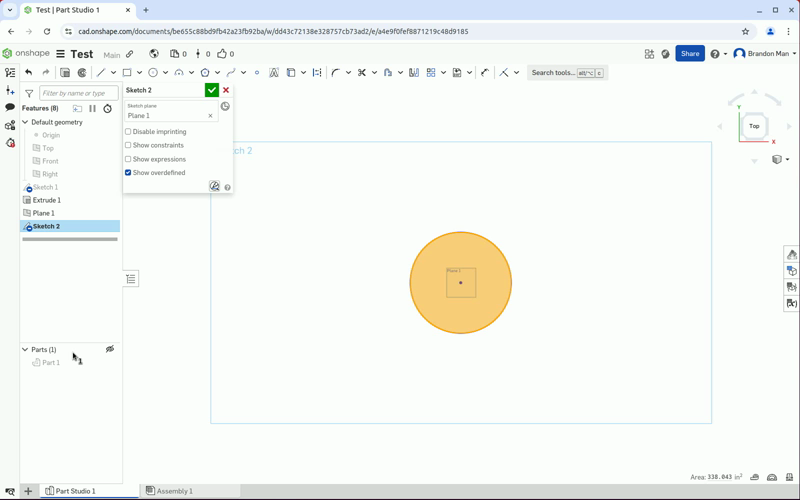
key(shift+y)
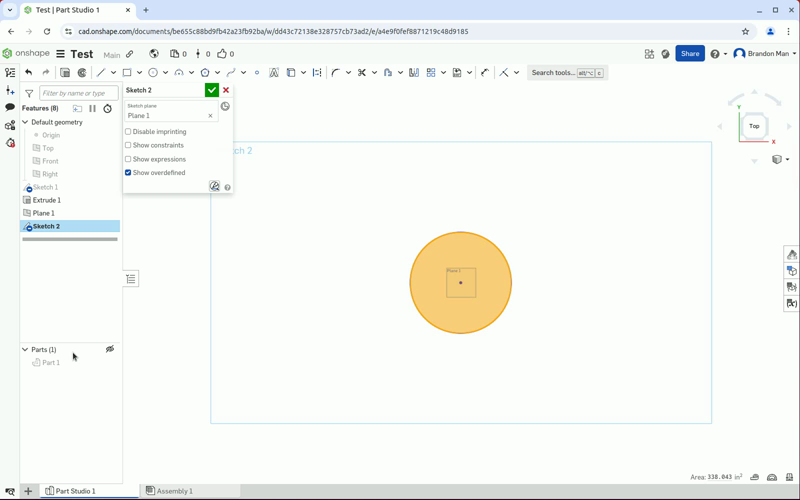
key(shift+e)
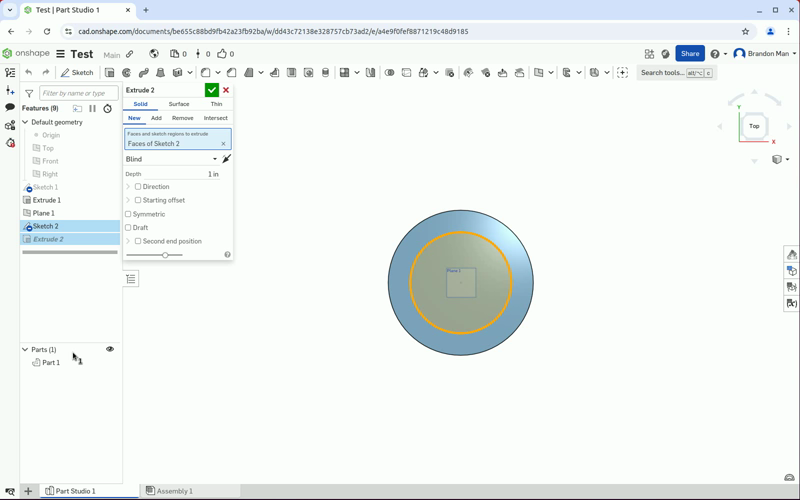
mouse_move(143, 106)
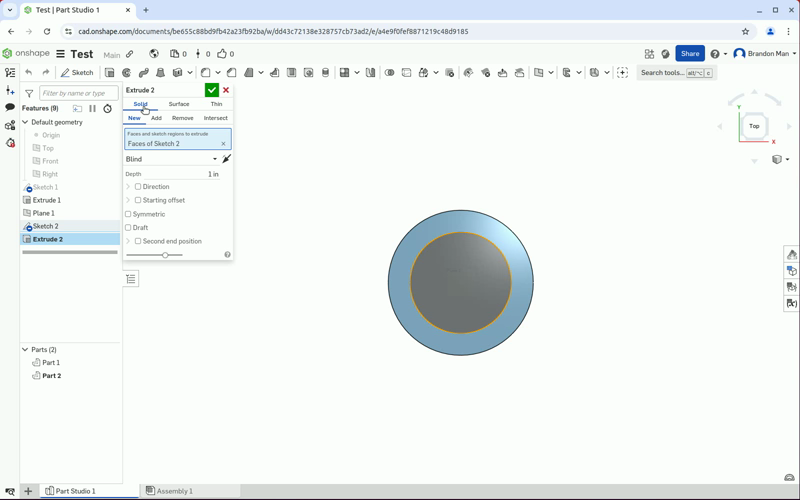
click(143, 106)
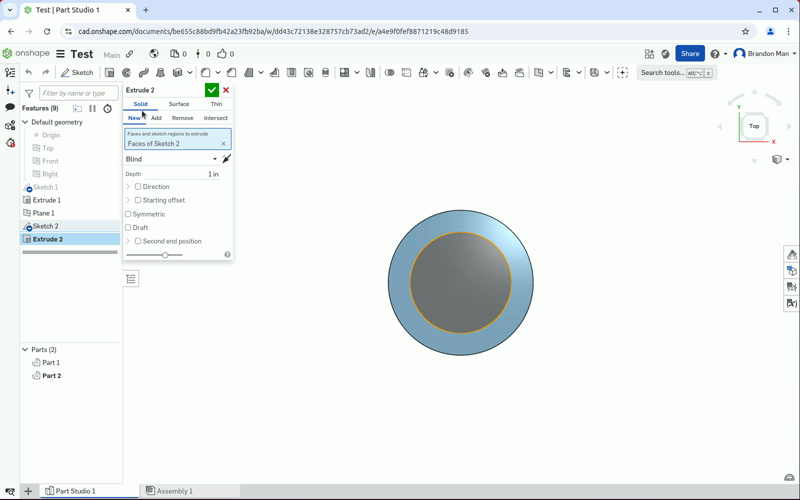
mouse_move(137, 120)
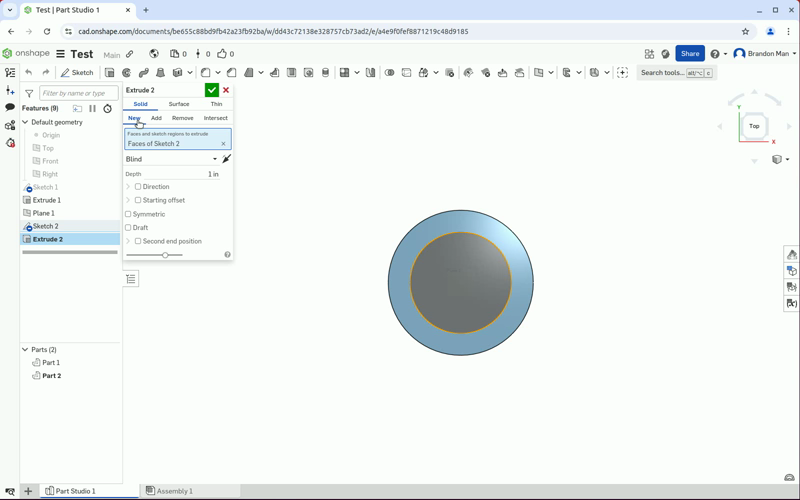
click(137, 120)
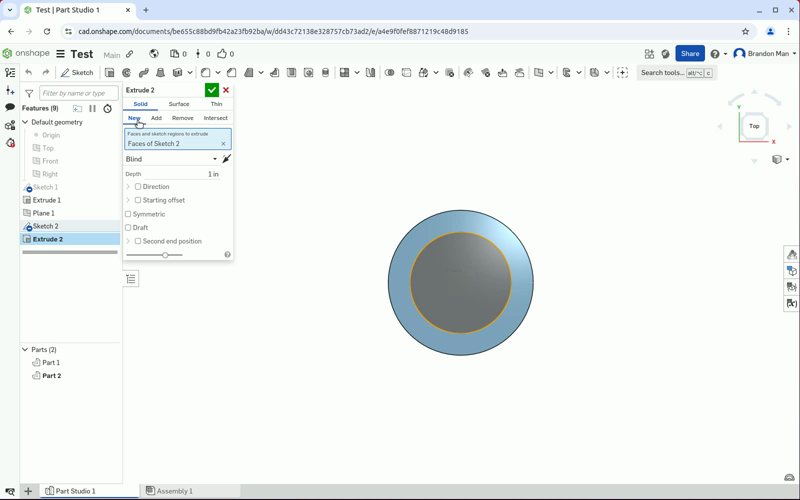
key(tab, 4)
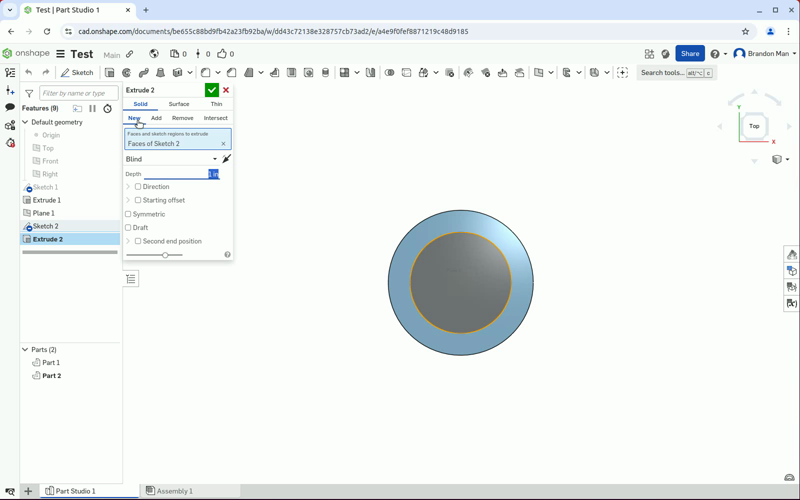
text(11.554)
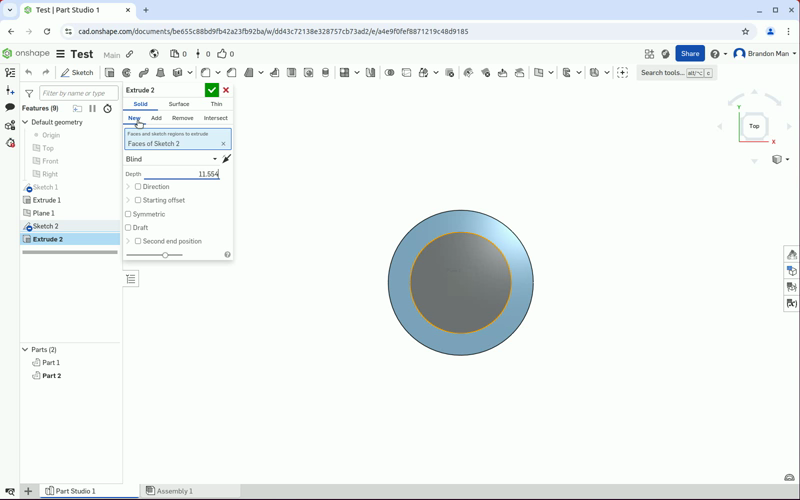
key(enter)
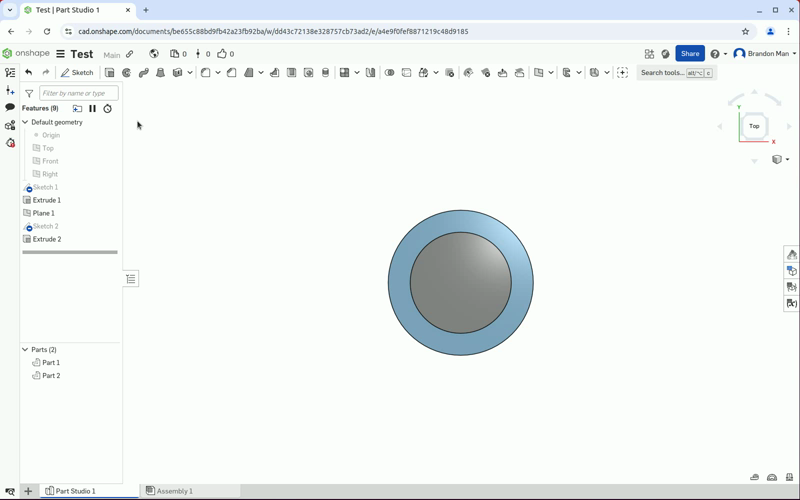
key(shift+h)
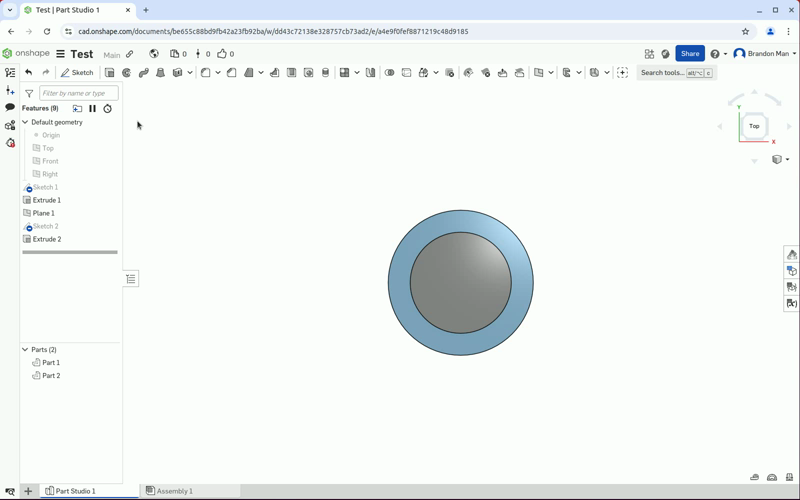
key(shift+h)
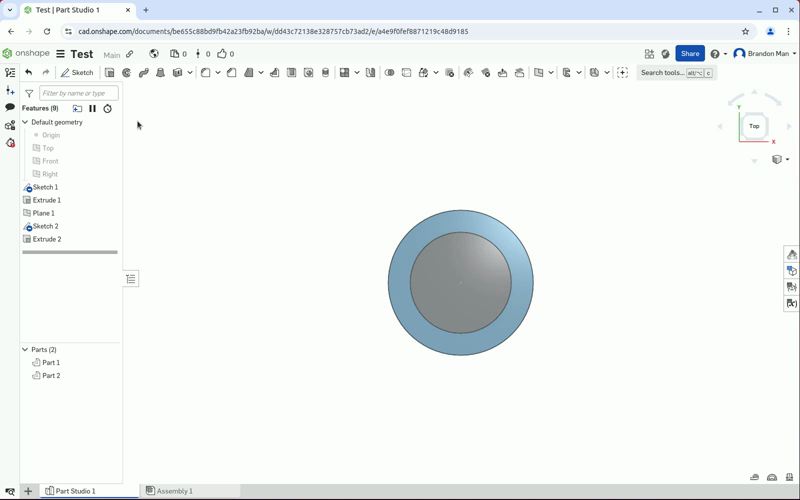
key(shift+7)
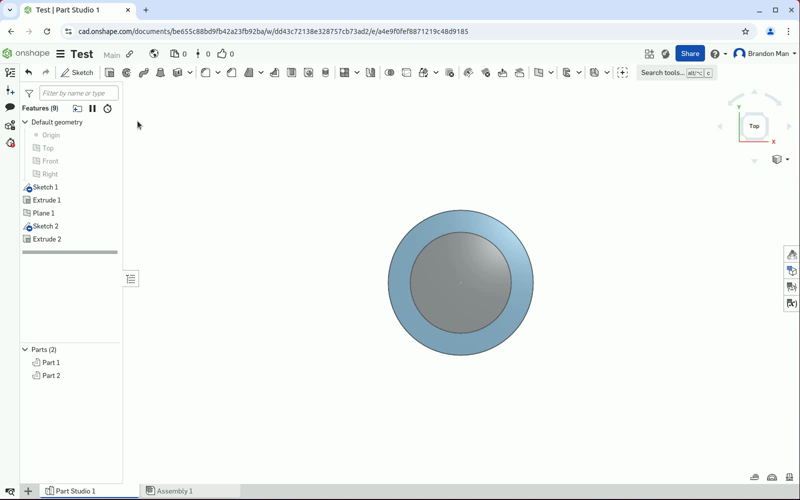
key(up, 3)
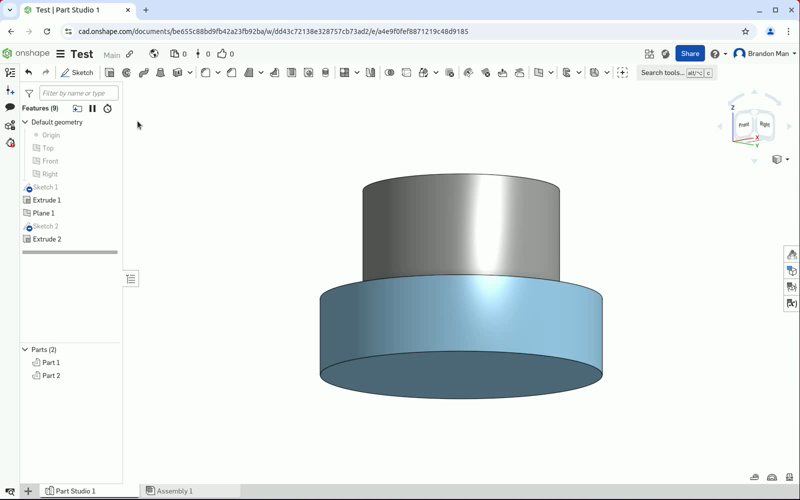
key(left, 3)
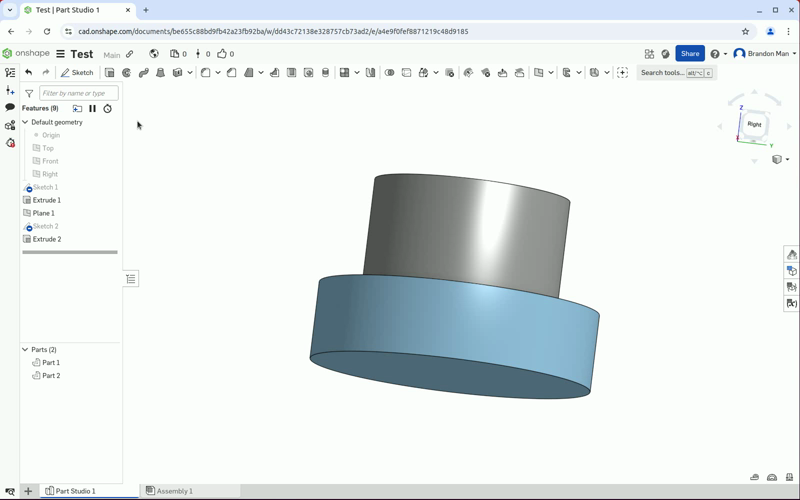
key(right, 3)
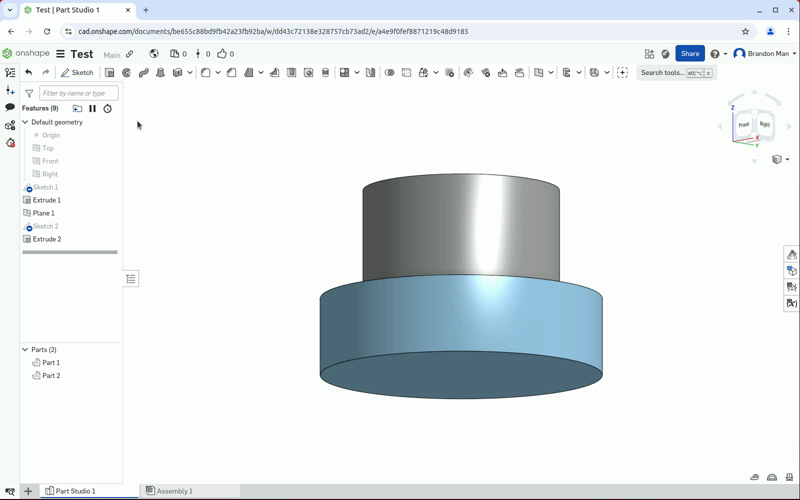
key(down, 3)
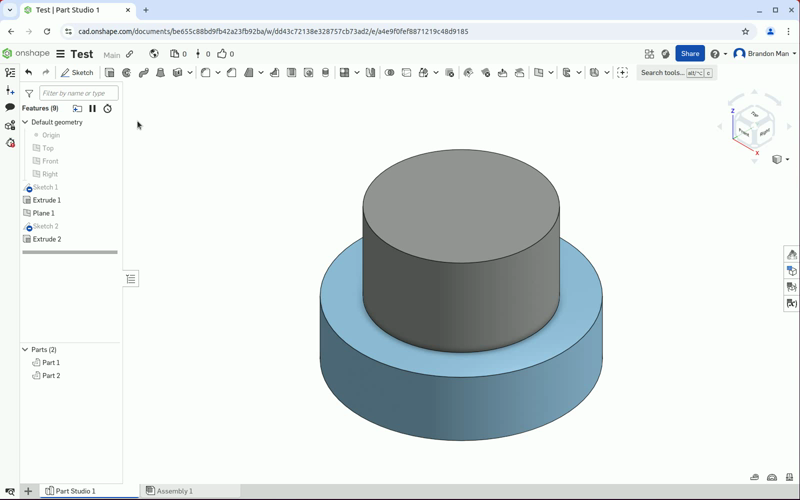
mouse_move(73, 189)
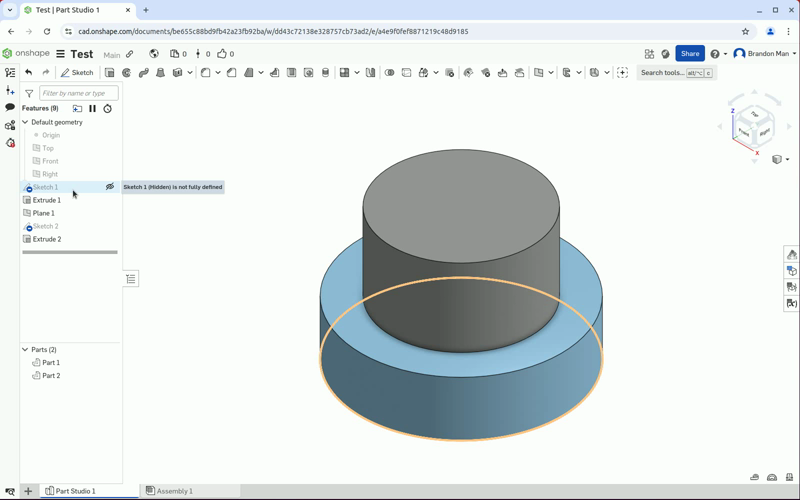
click(73, 189)